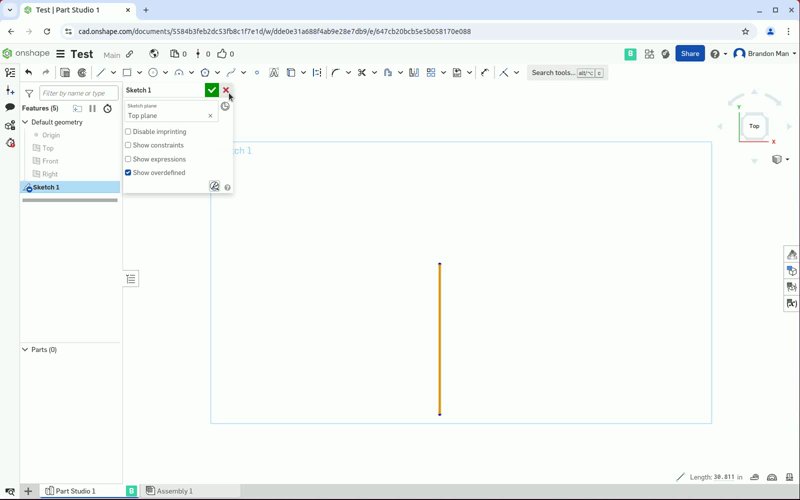
key(shift+h)
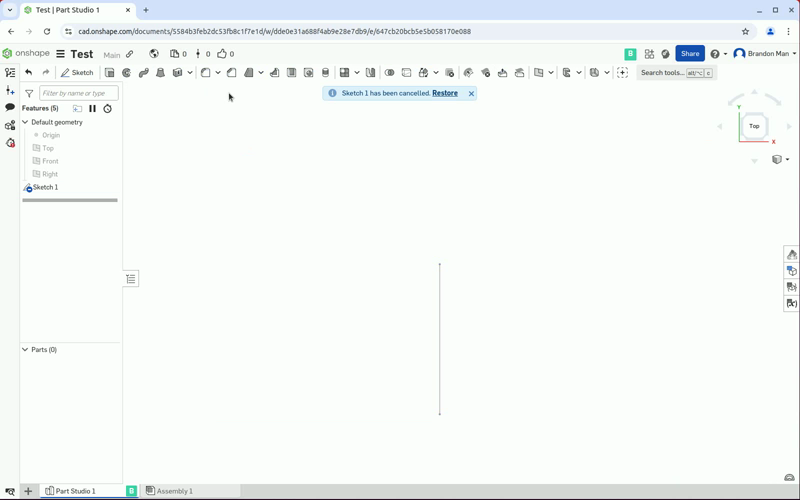
key(shift+s)
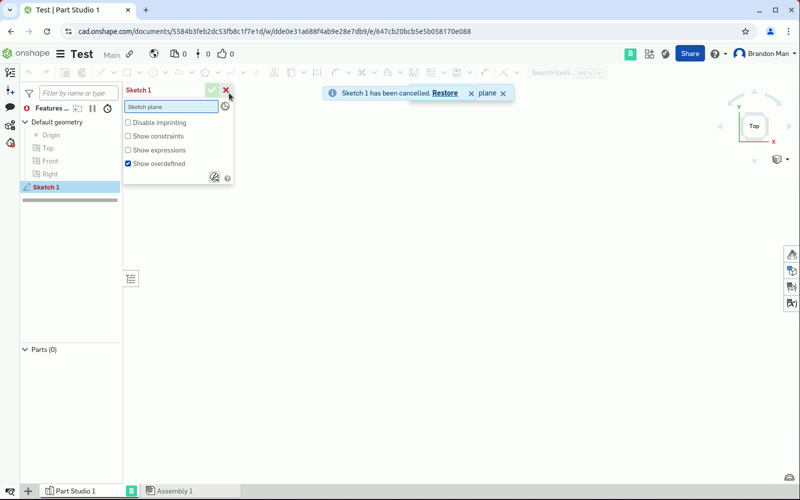
mouse_move(73, 150)
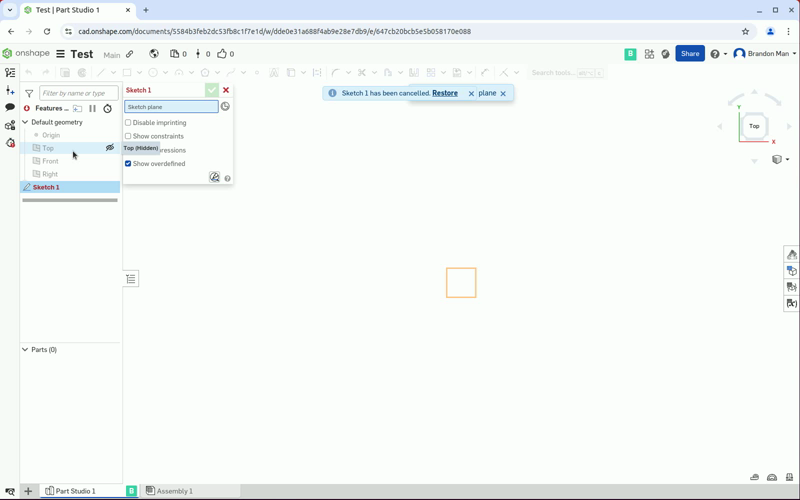
click(73, 150)
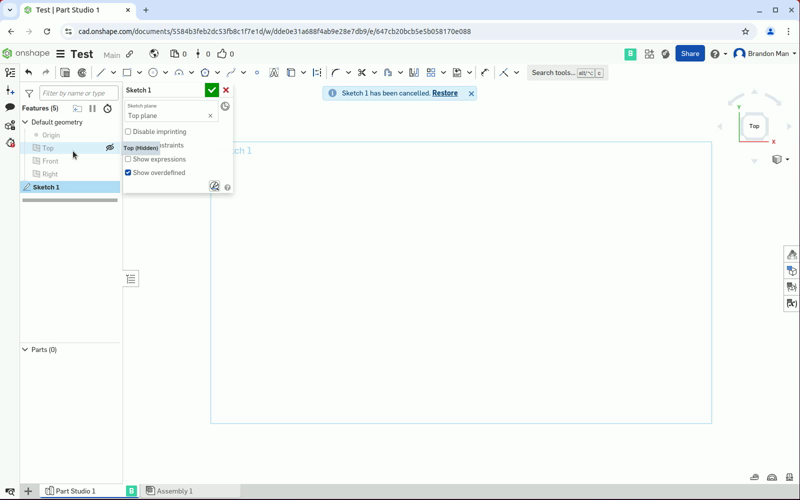
mouse_move(73, 352)
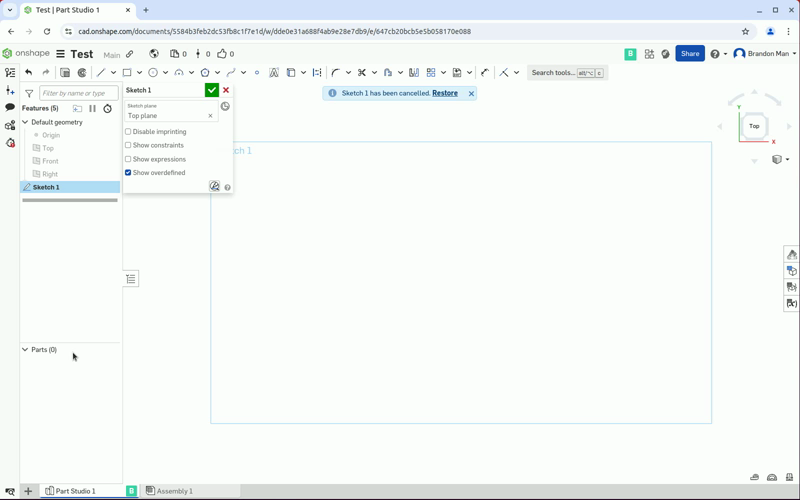
key(y)
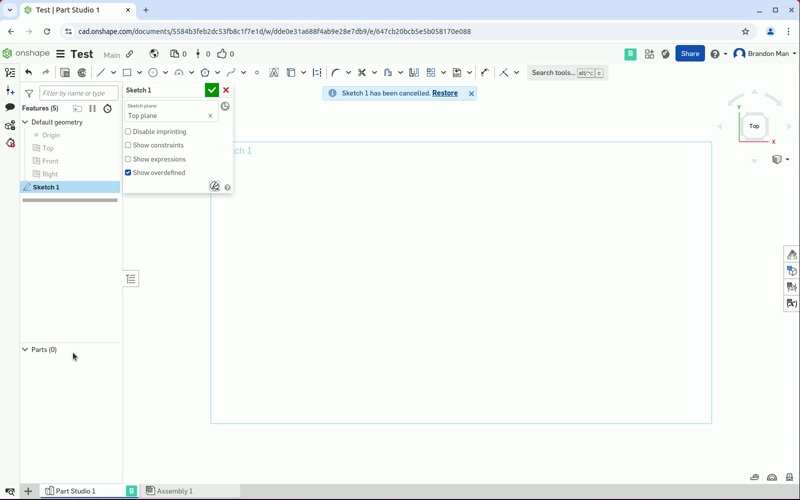
key(c)
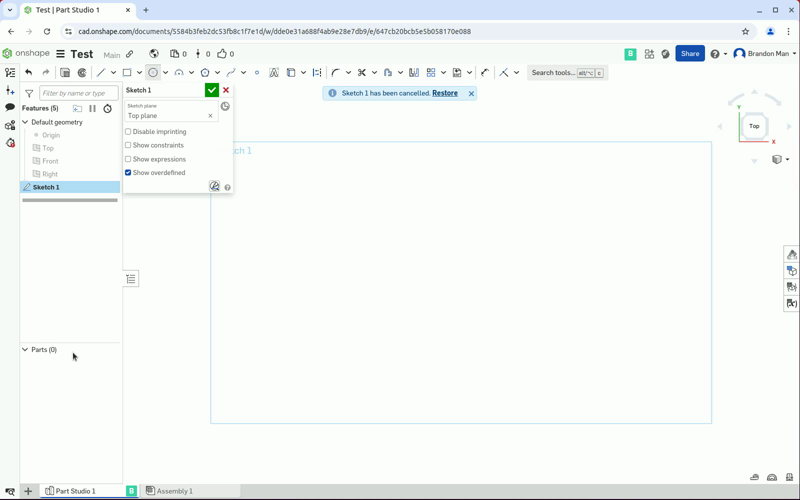
key_down(shift)
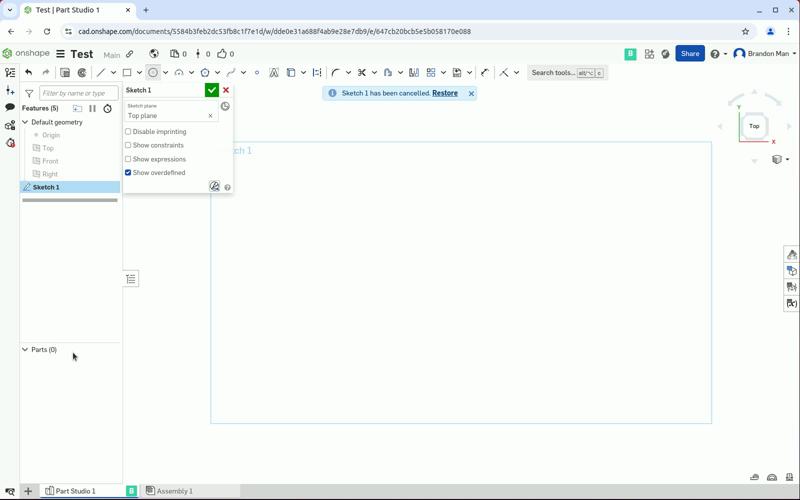
mouse_move(461, 282)
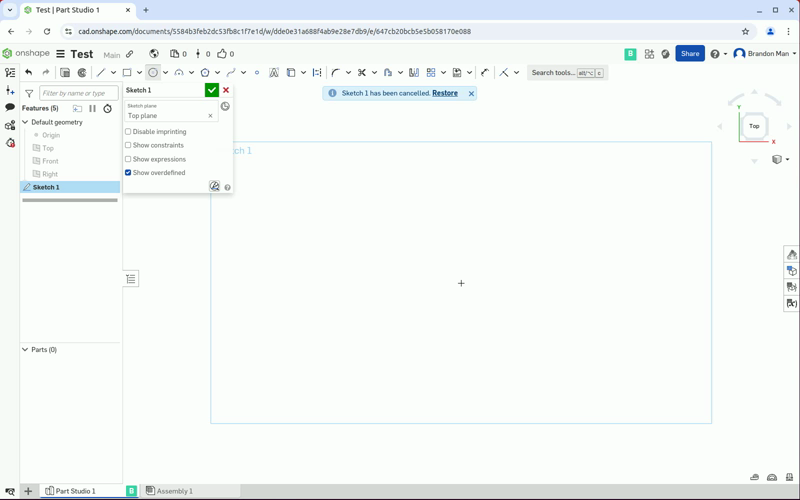
click(461, 282)
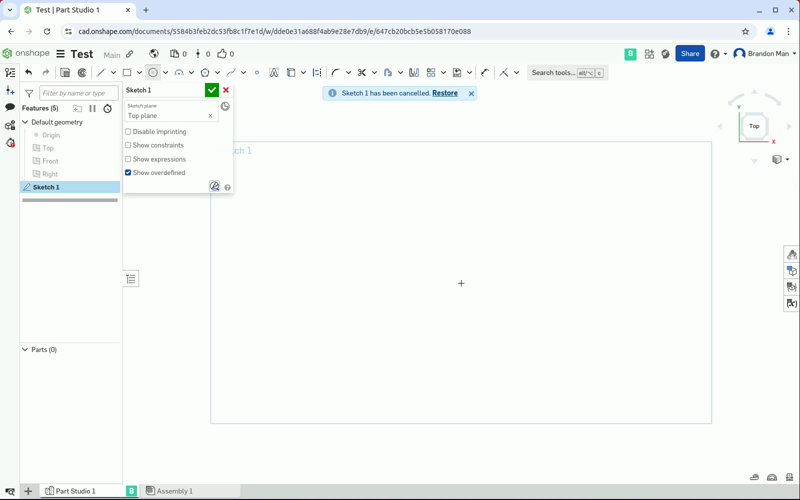
key_up(shift)
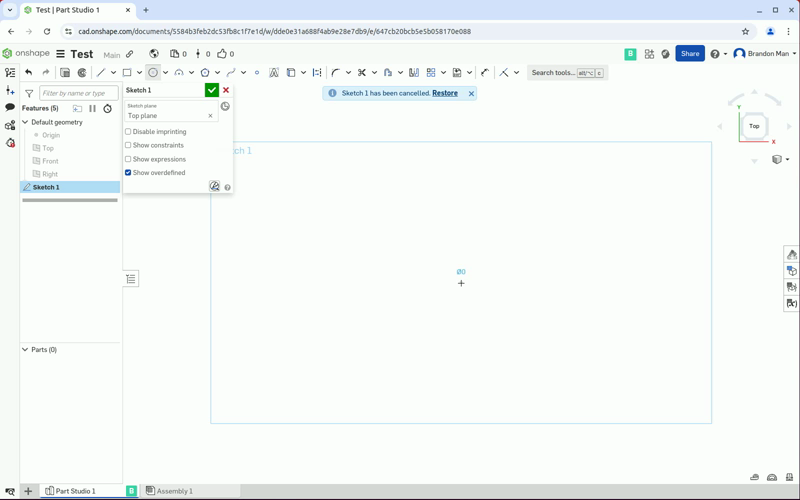
mouse_move(574, 282)
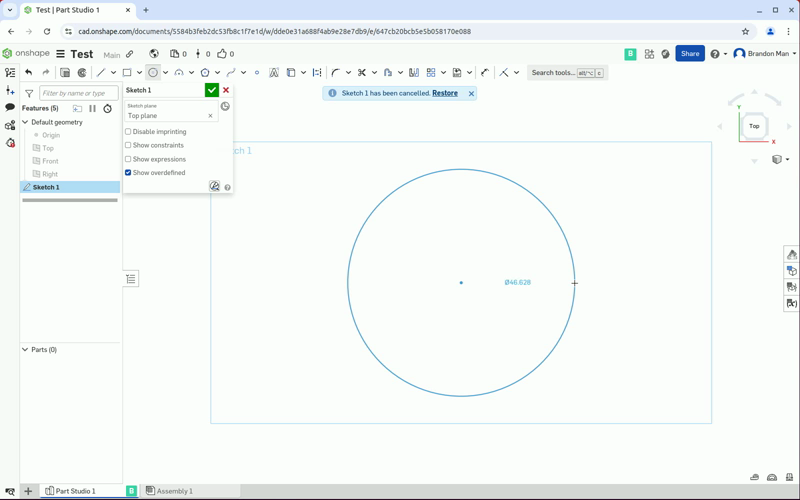
click(574, 282)
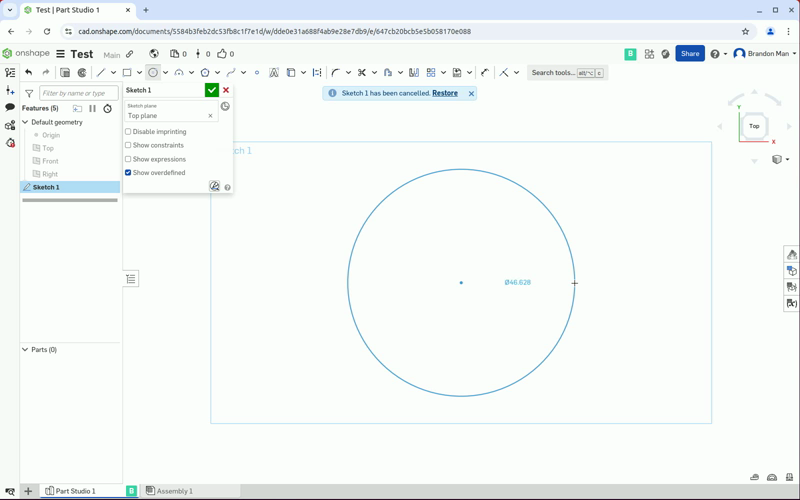
key(esc)
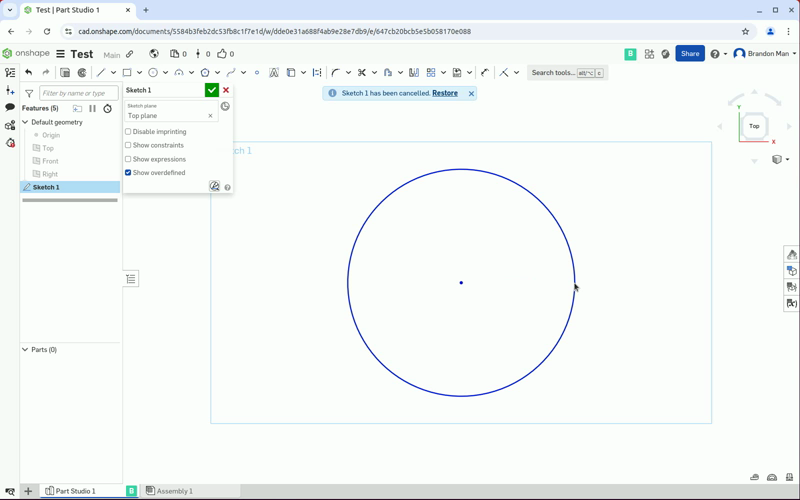
key(c)
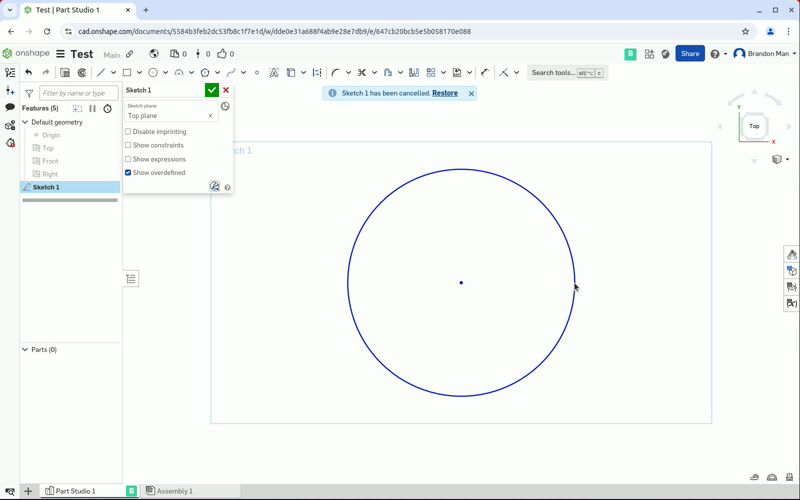
key_down(shift)
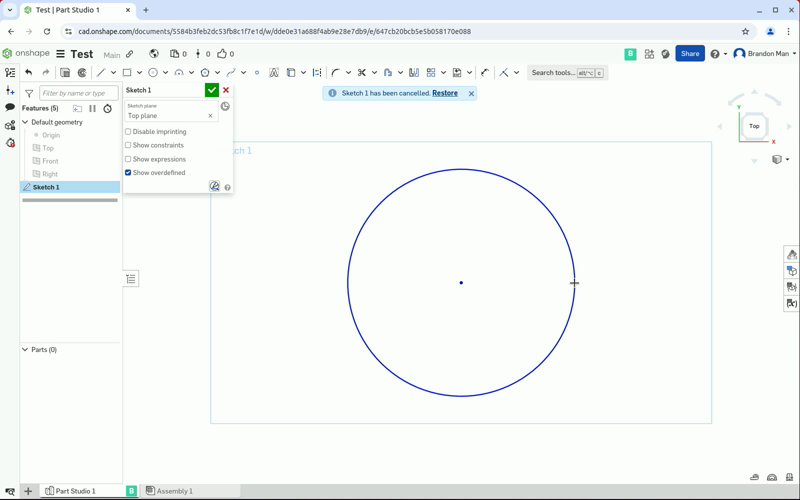
mouse_move(461, 282)
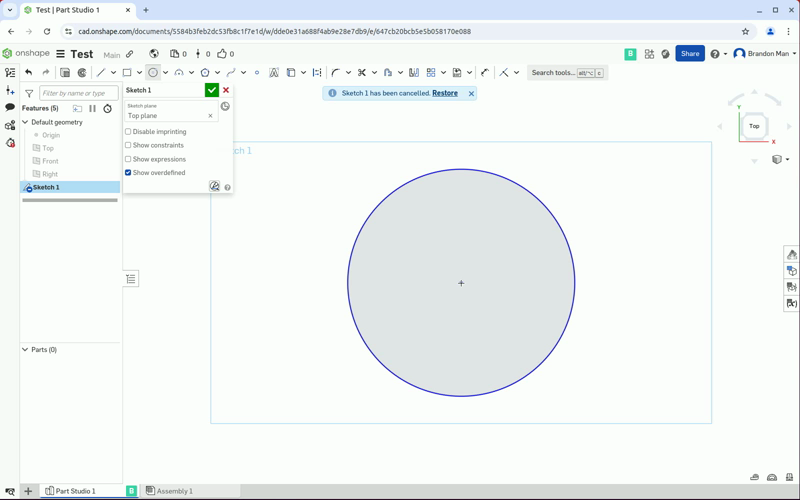
click(461, 282)
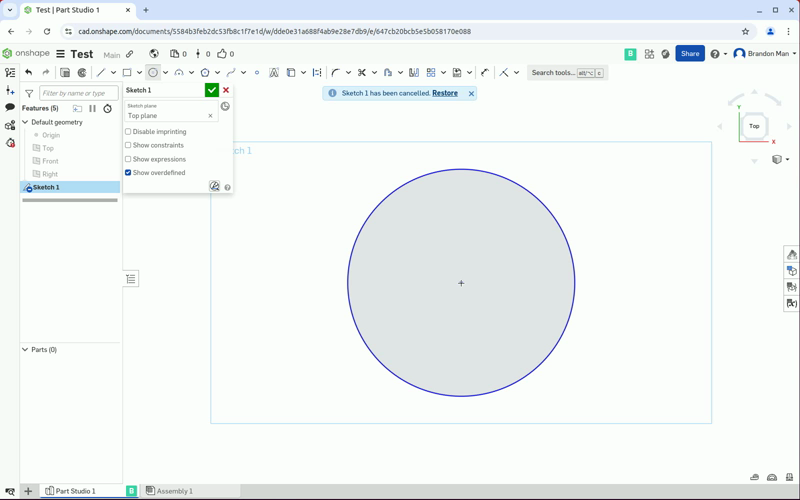
key_up(shift)
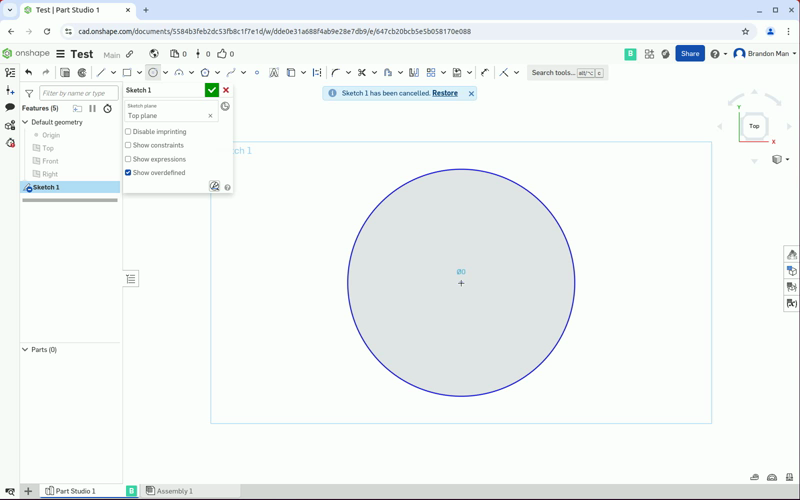
mouse_move(560, 282)
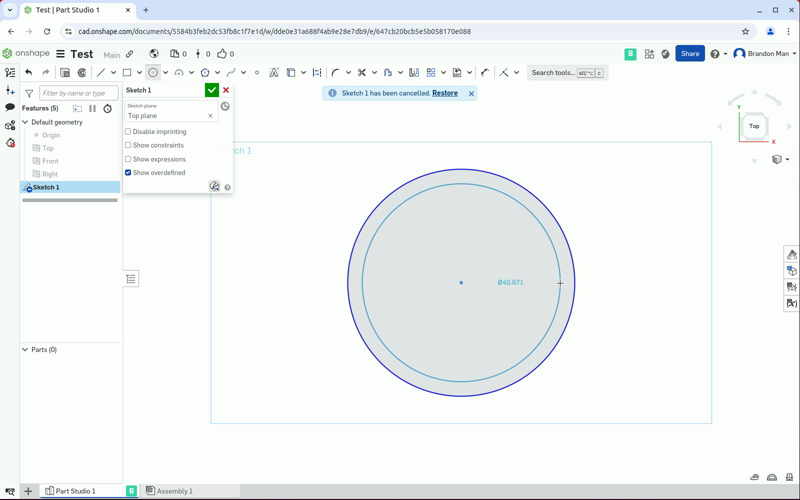
click(560, 282)
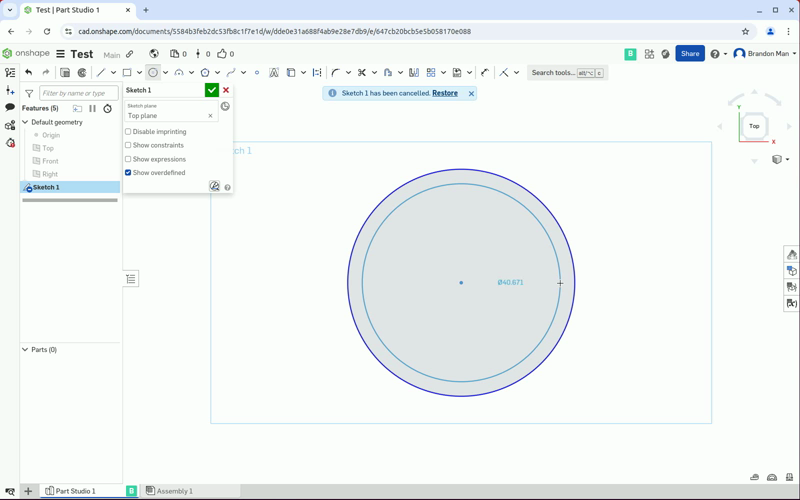
key(esc)
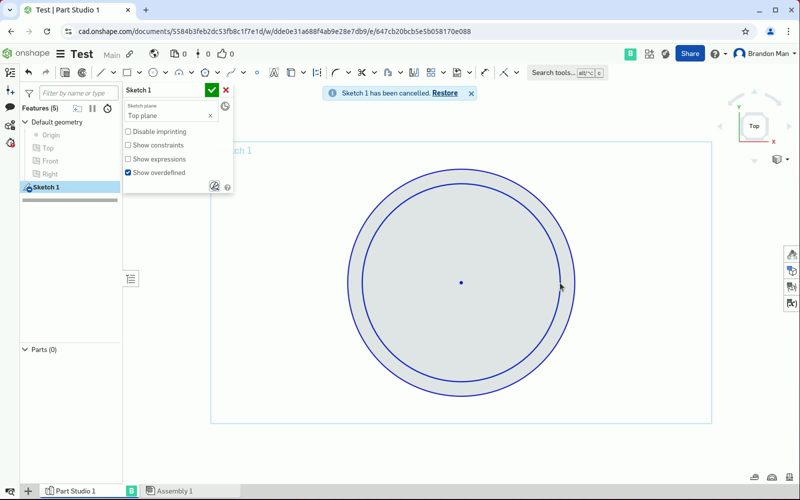
mouse_move(355, 271)
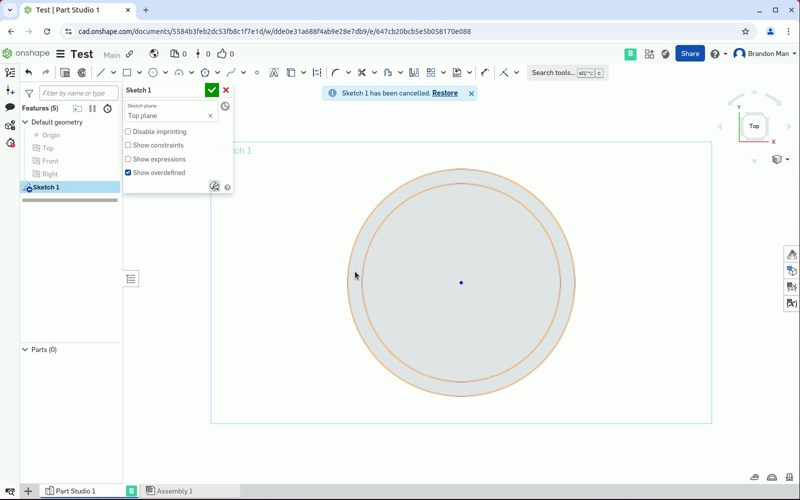
click(355, 271)
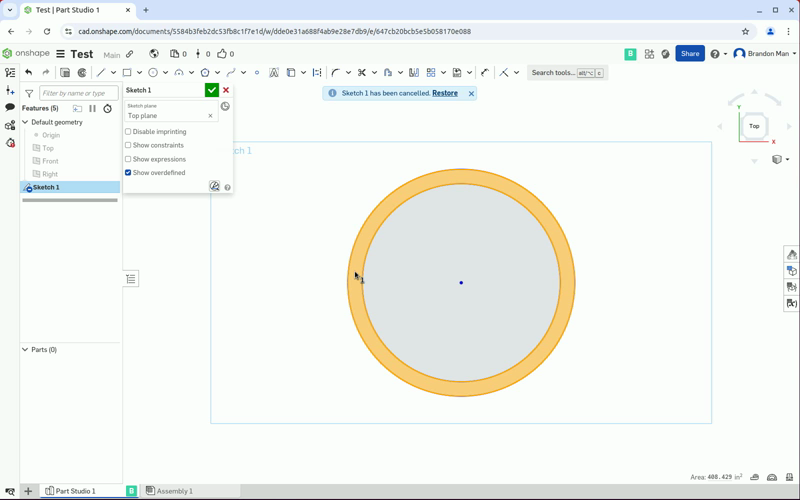
mouse_move(73, 352)
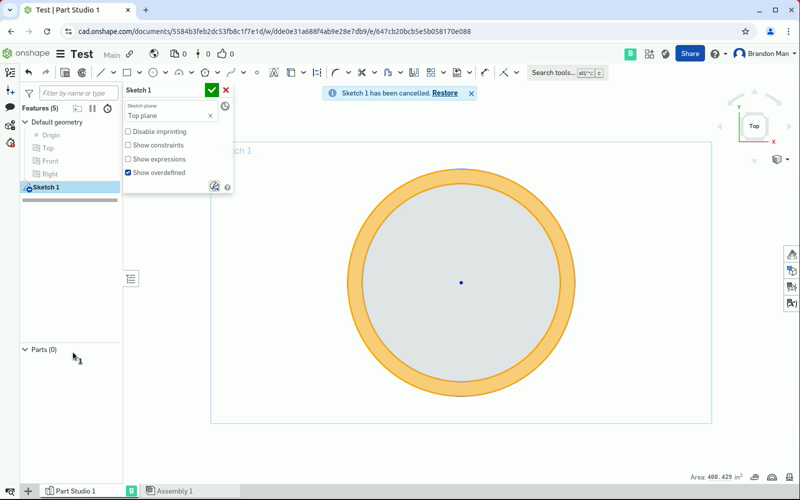
key(shift+y)
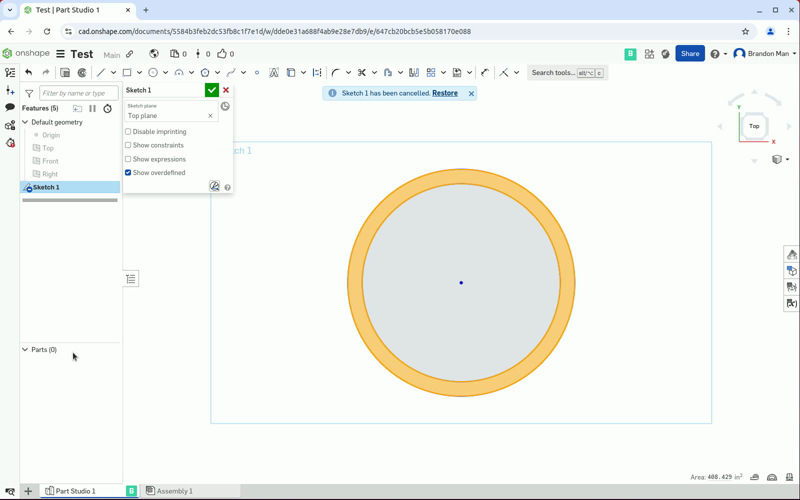
key(shift+e)
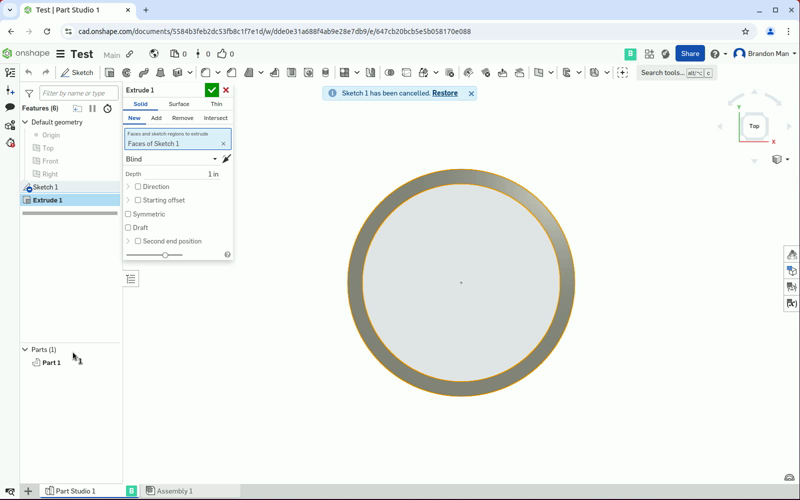
mouse_move(143, 106)
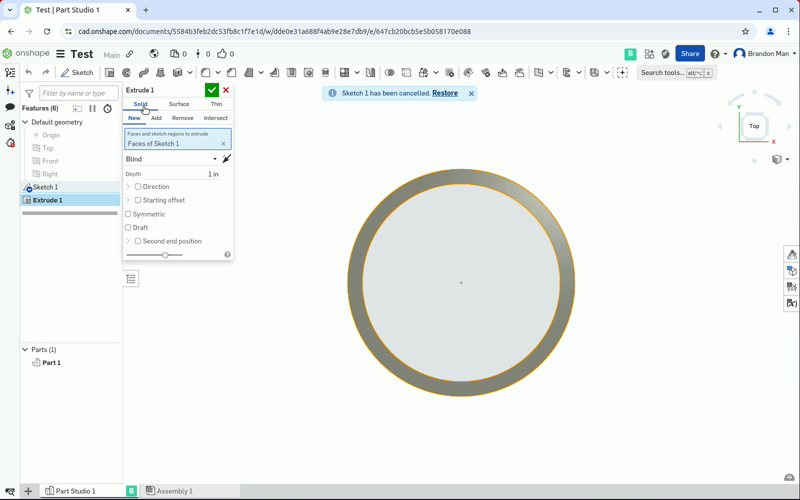
click(143, 106)
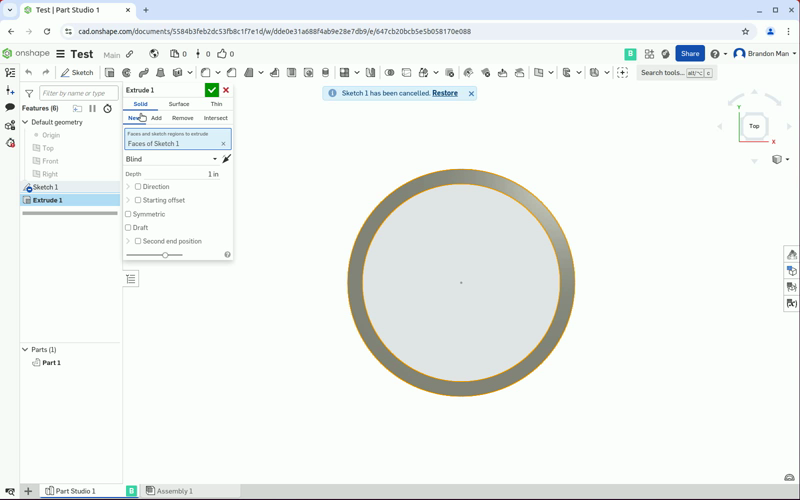
mouse_move(137, 120)
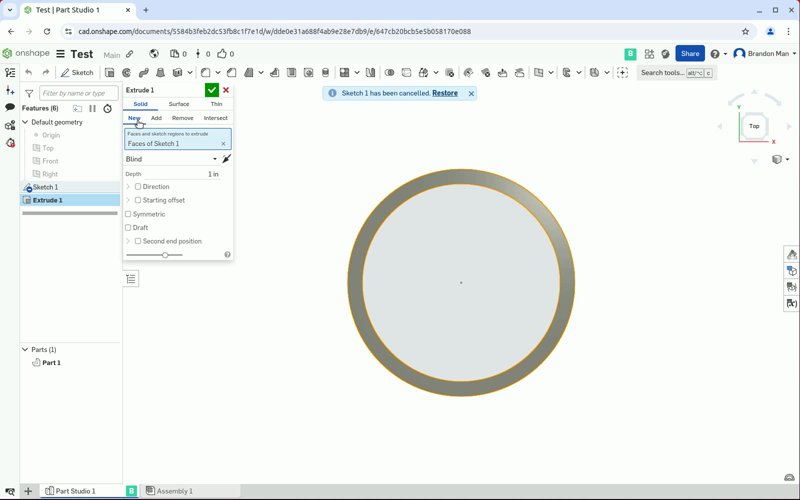
click(137, 120)
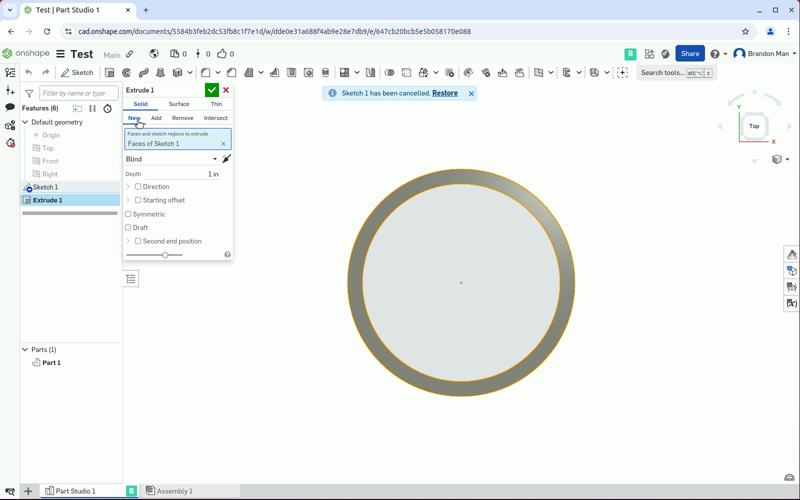
key(tab, 4)
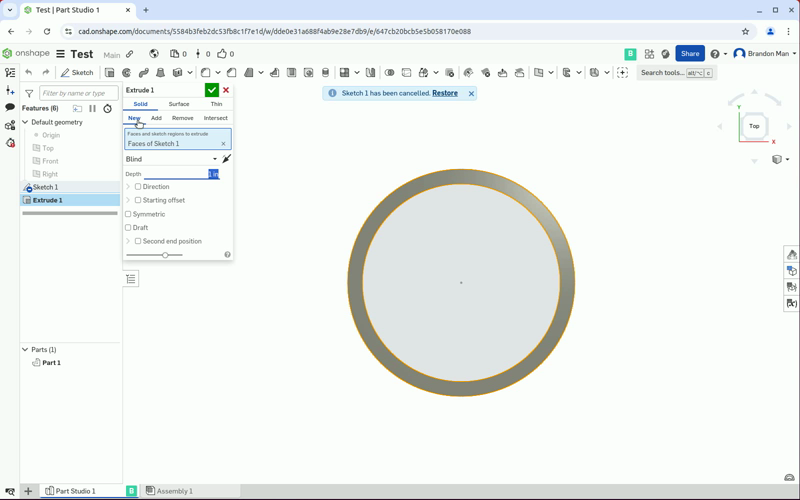
text(15.405)
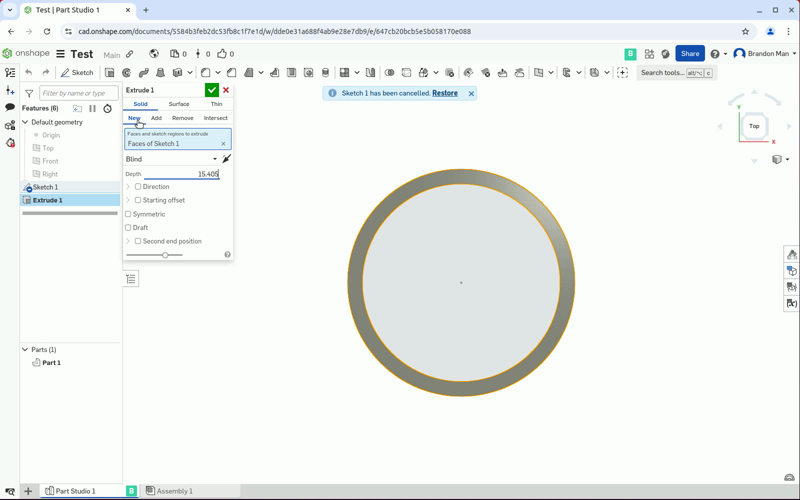
key(enter)
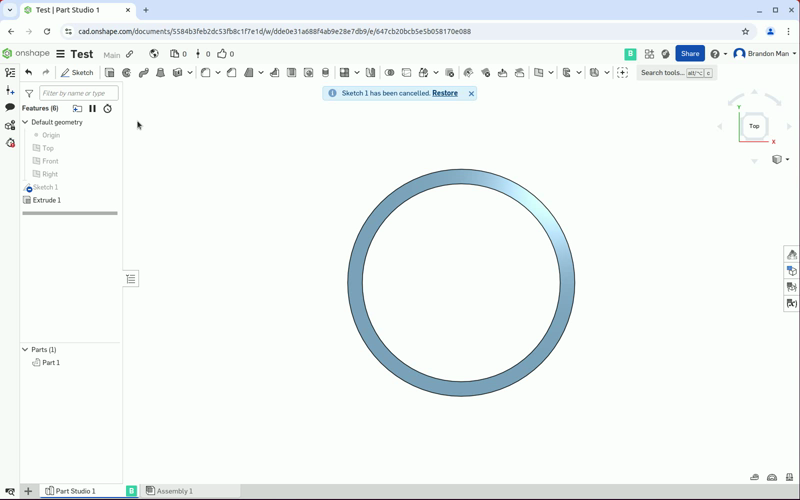
key(shift+h)
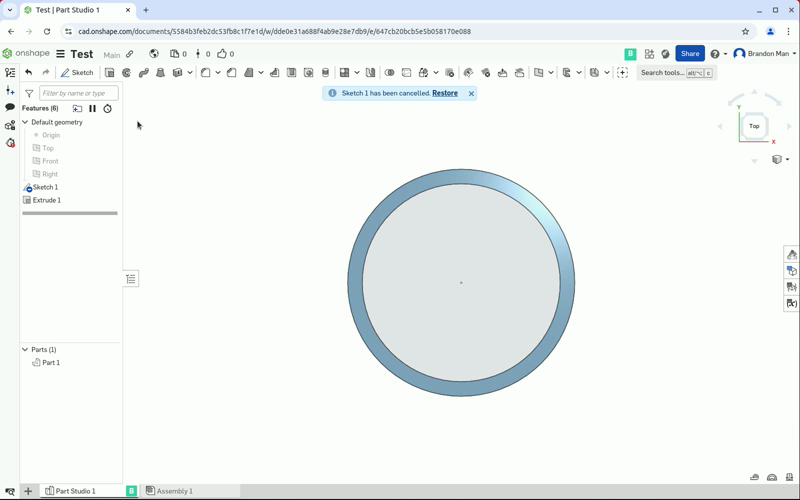
key(shift+h)
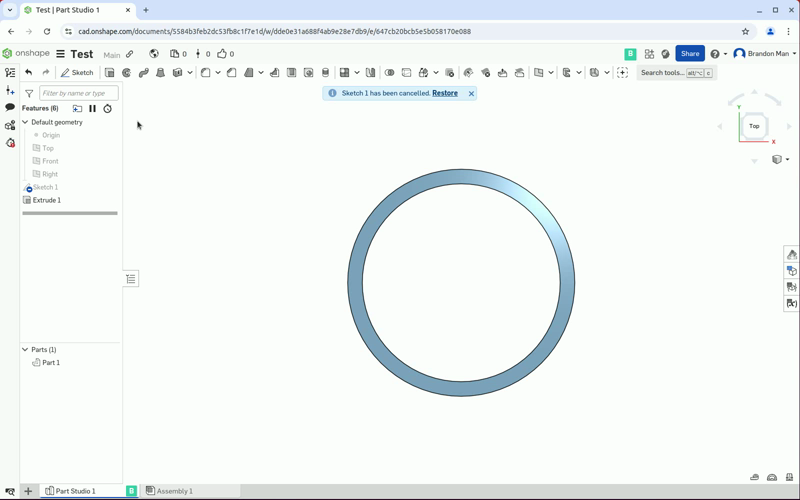
mouse_move(73, 189)
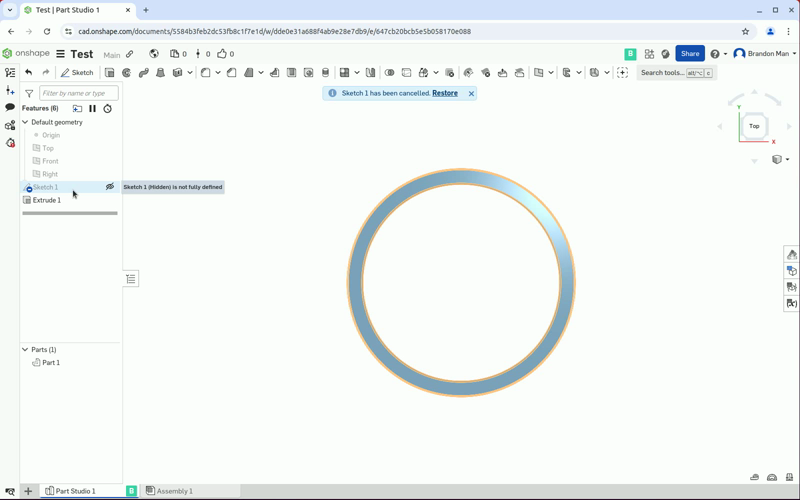
click(73, 189)
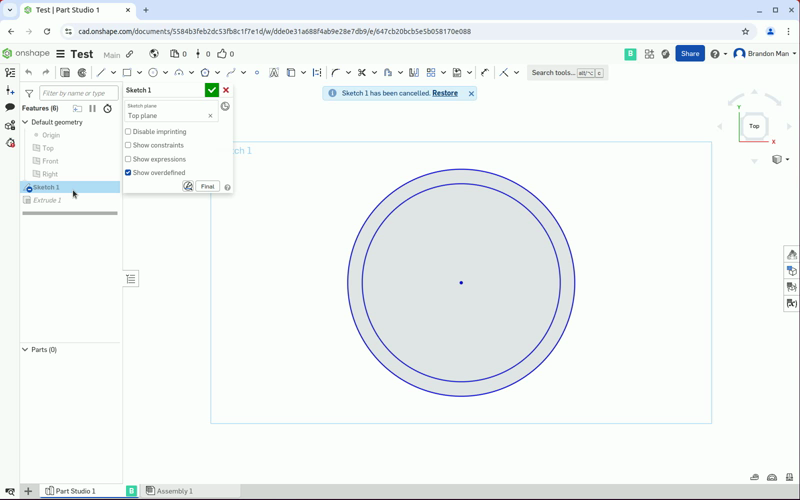
mouse_move(229, 92)
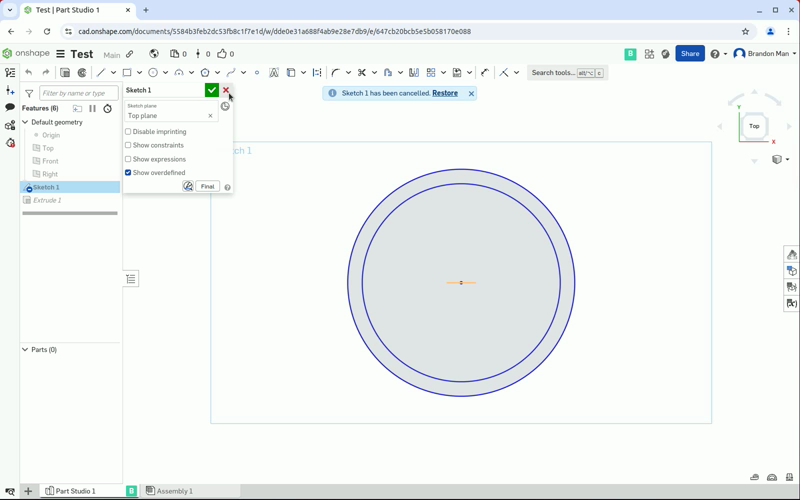
click(229, 92)
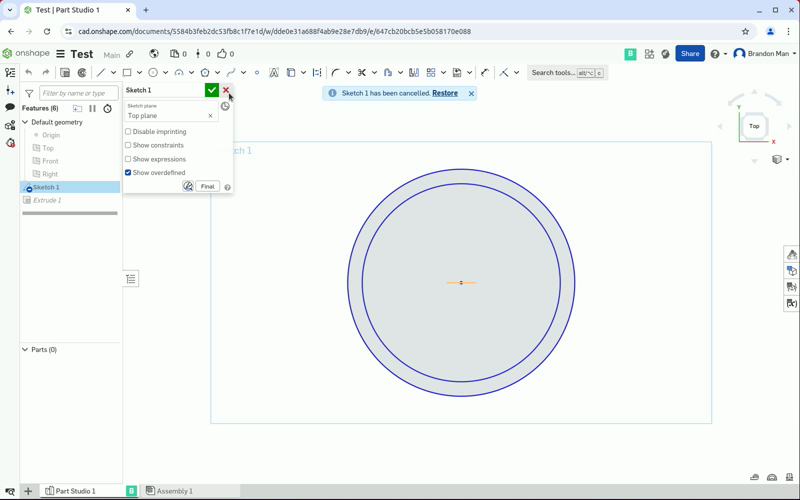
key(shift+s)
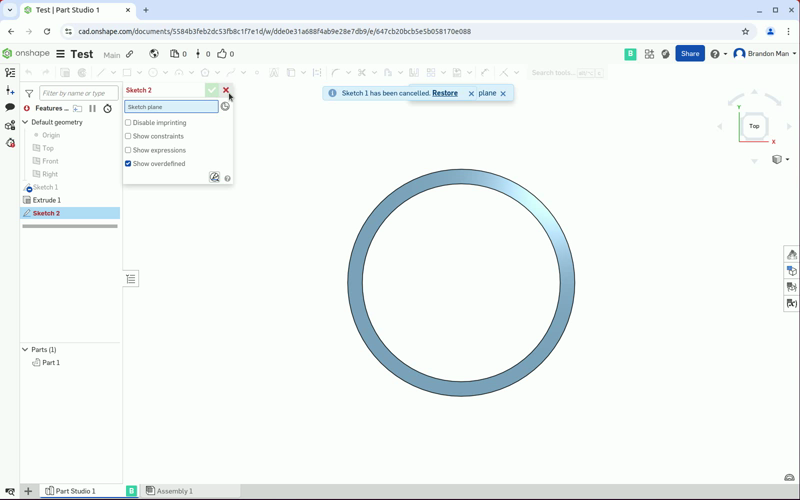
mouse_move(73, 150)
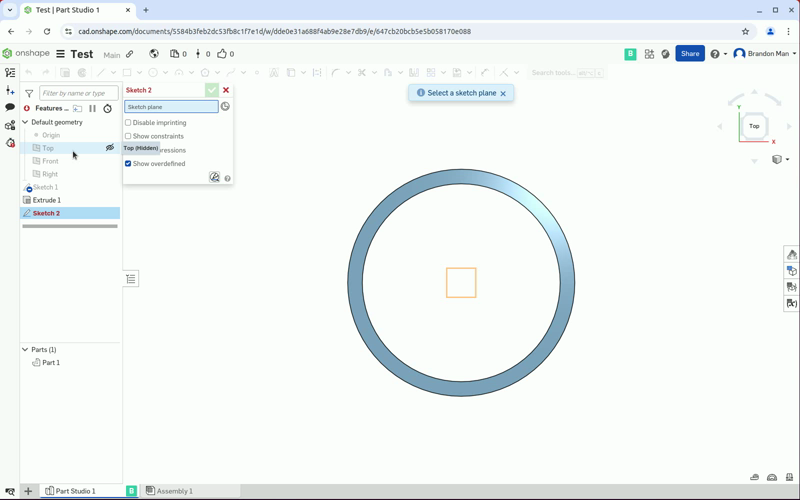
click(73, 150)
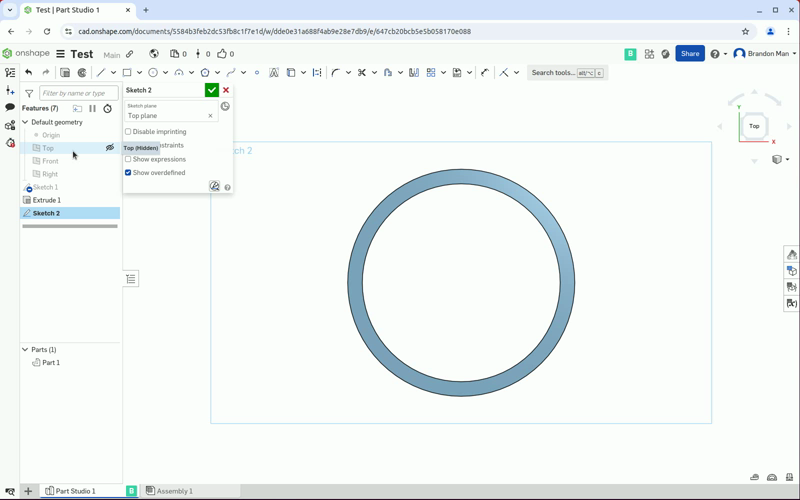
mouse_move(73, 352)
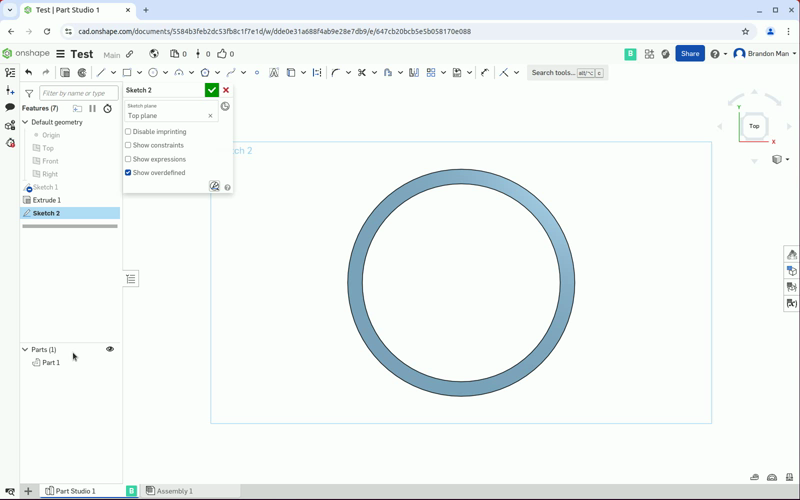
key(y)
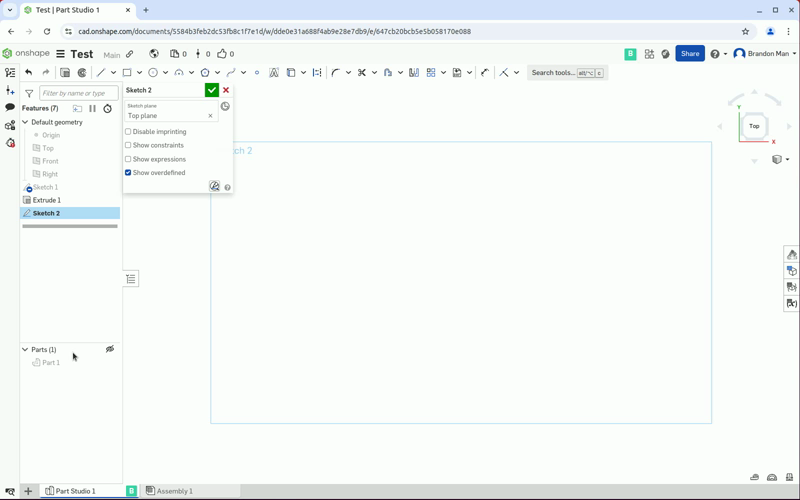
key(c)
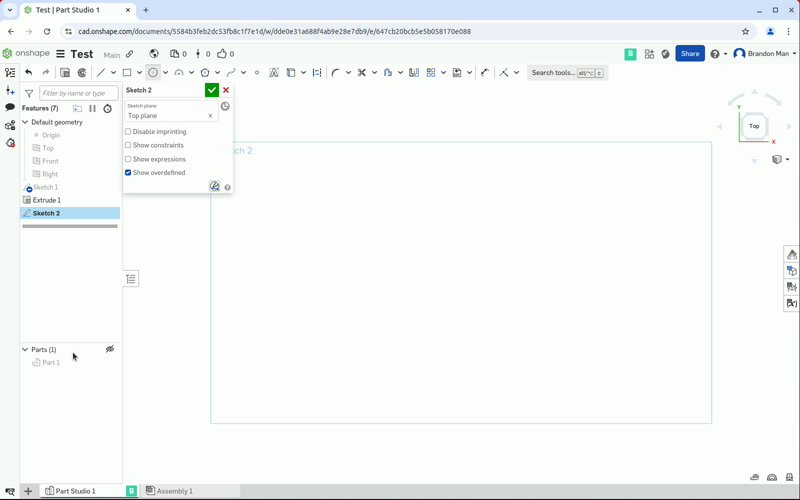
key_down(shift)
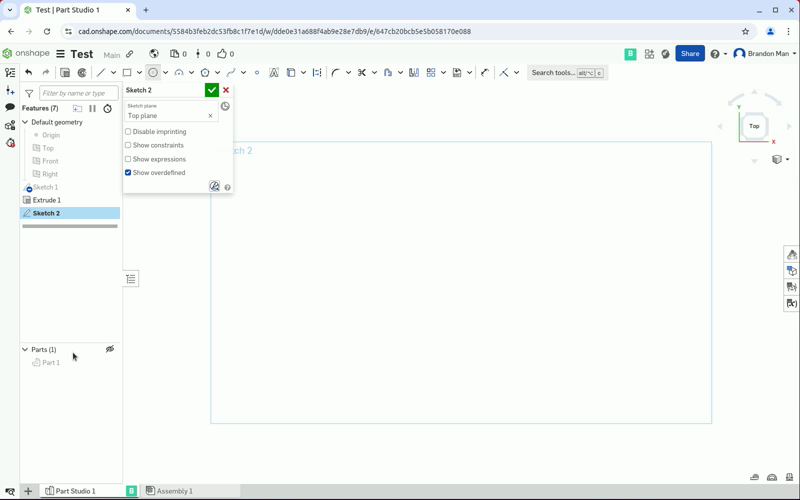
mouse_move(460, 282)
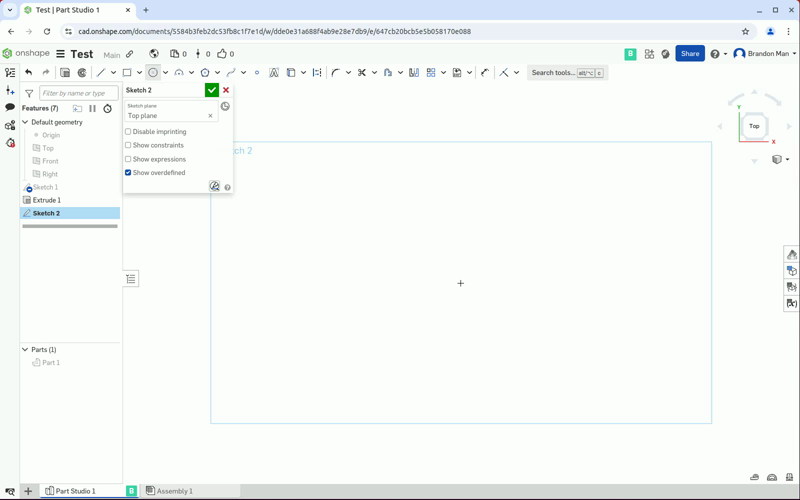
click(460, 282)
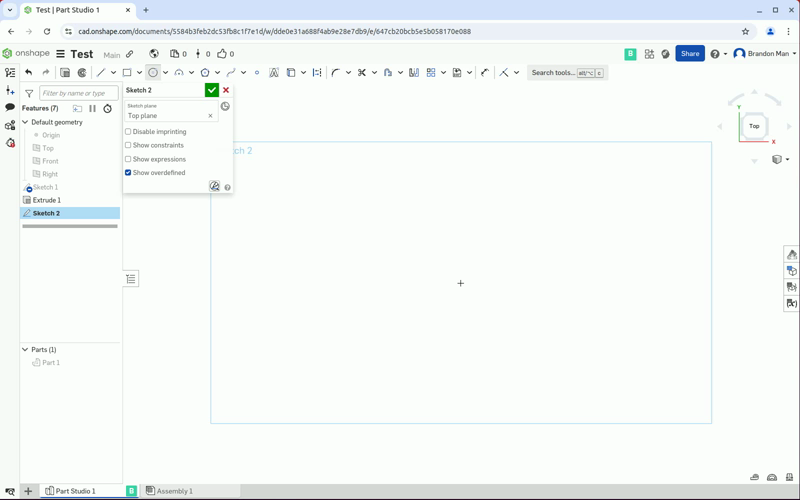
key_up(shift)
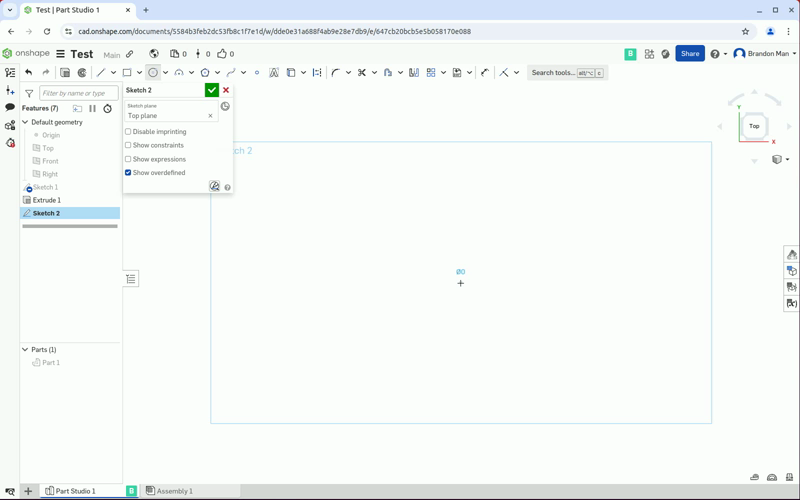
mouse_move(558, 282)
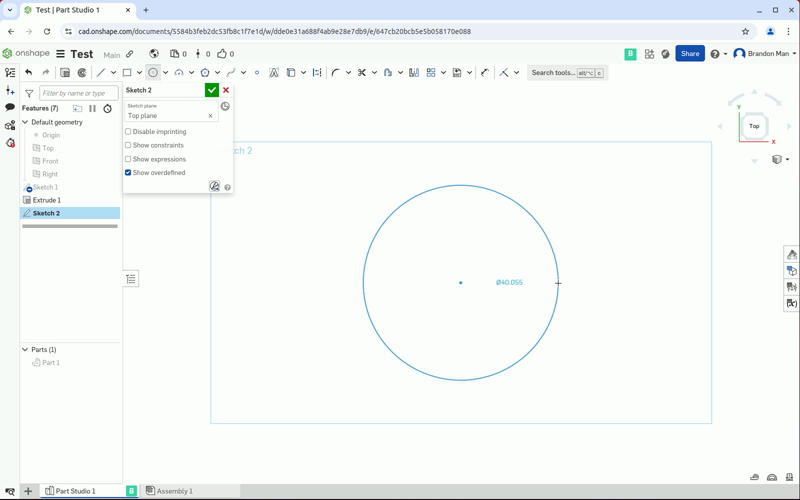
click(558, 282)
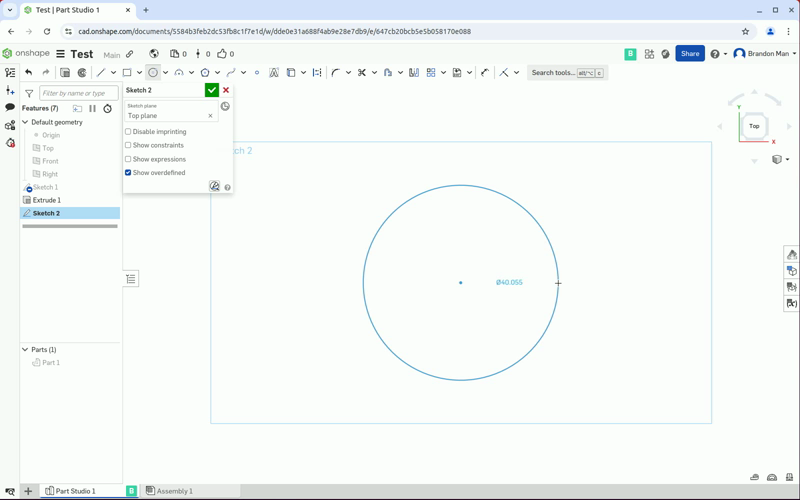
key(esc)
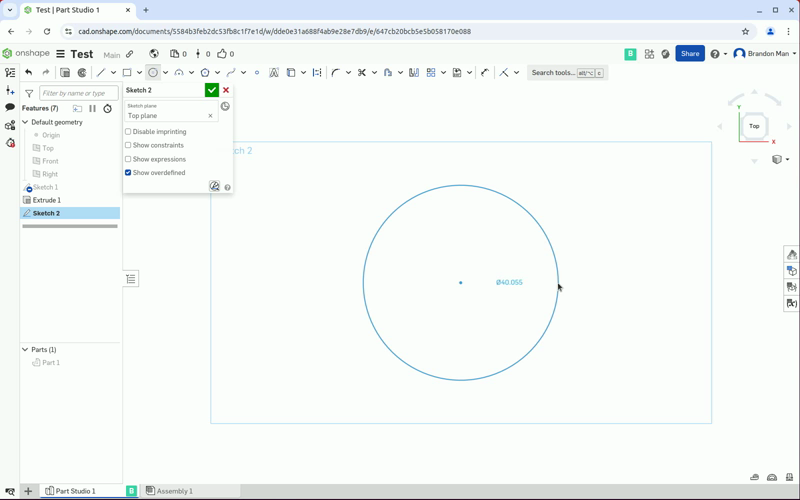
mouse_move(440, 287)
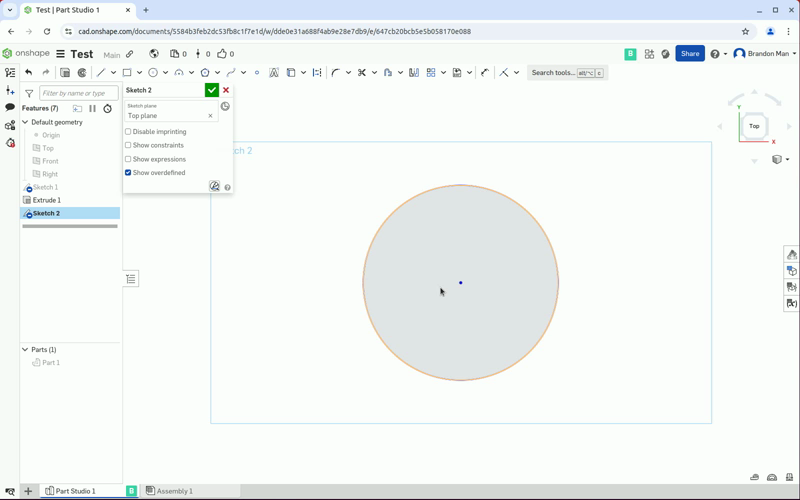
click(440, 287)
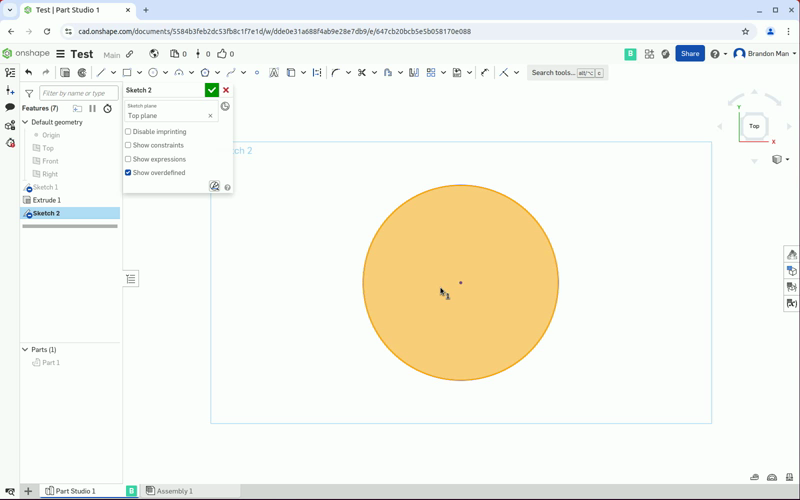
mouse_move(73, 352)
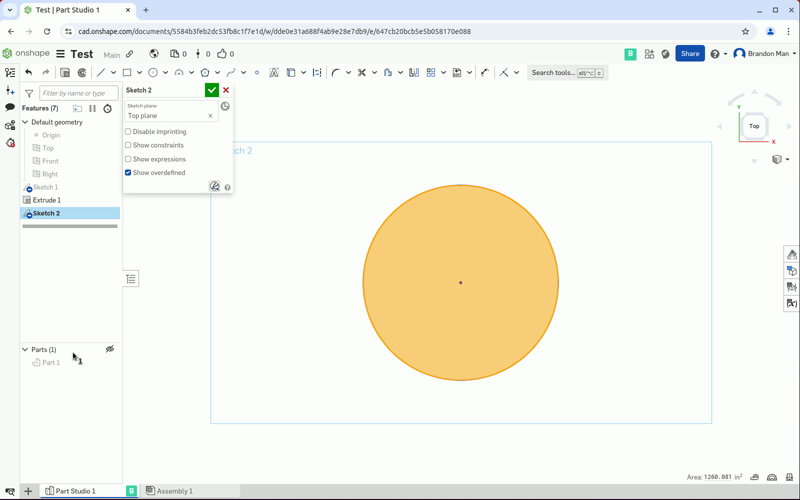
key(shift+y)
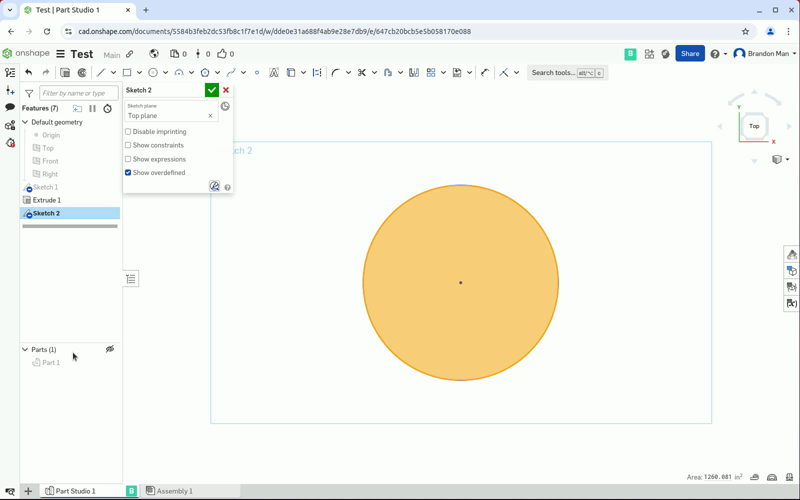
key(shift+e)
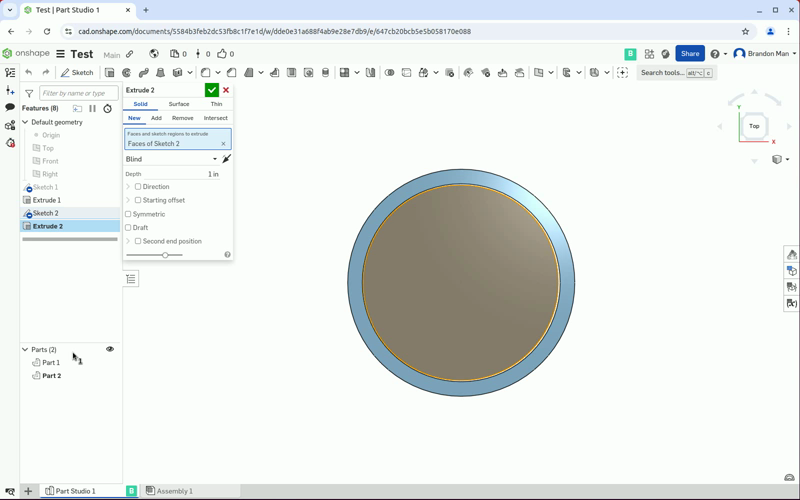
mouse_move(143, 106)
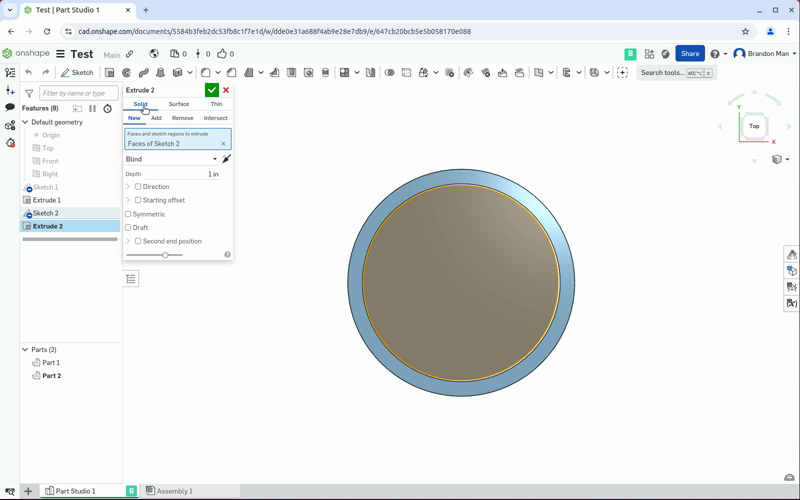
click(143, 106)
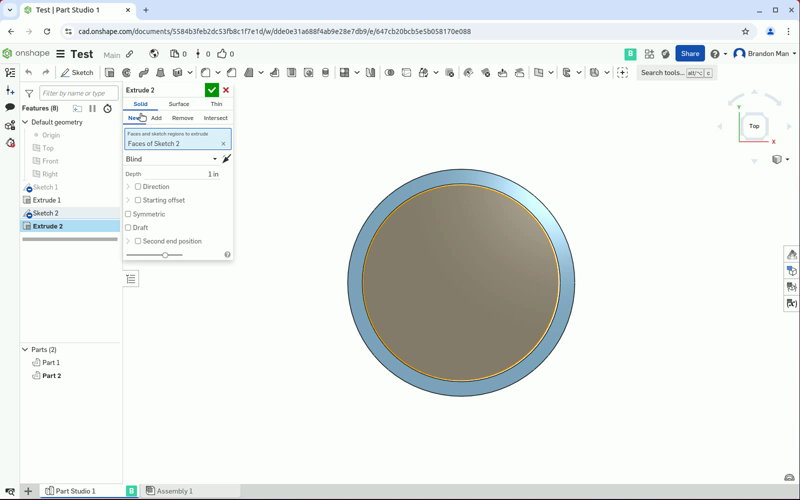
mouse_move(137, 120)
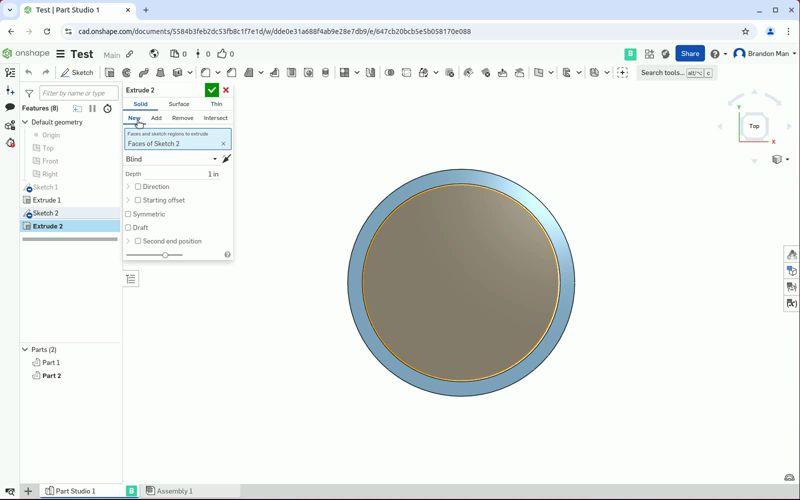
click(137, 120)
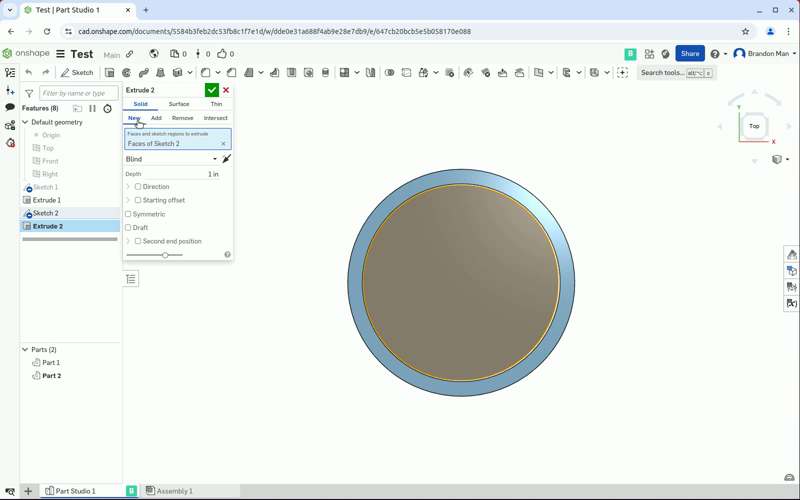
key(tab, 4)
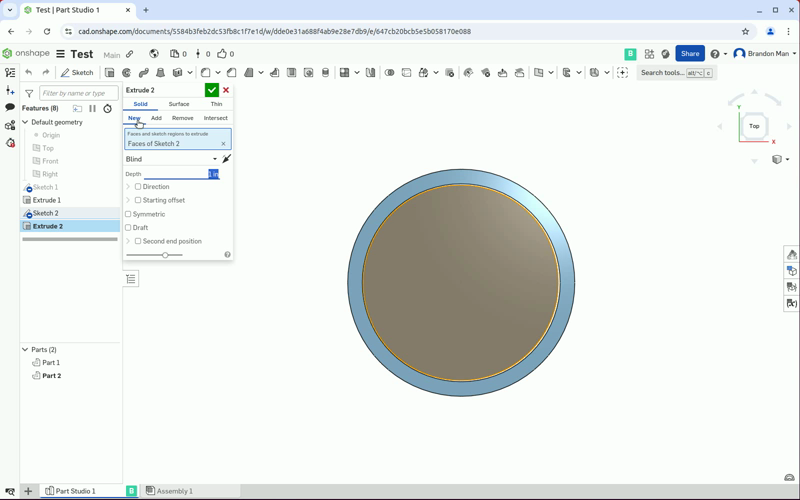
text(4.333)
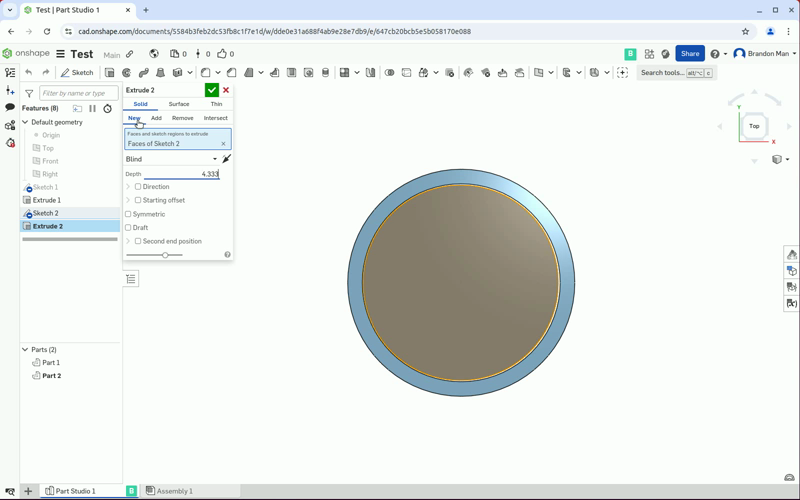
key(enter)
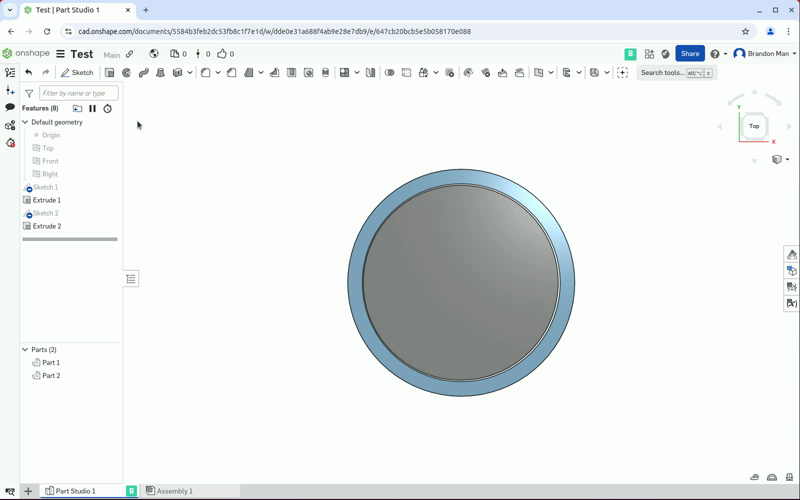
key(shift+h)
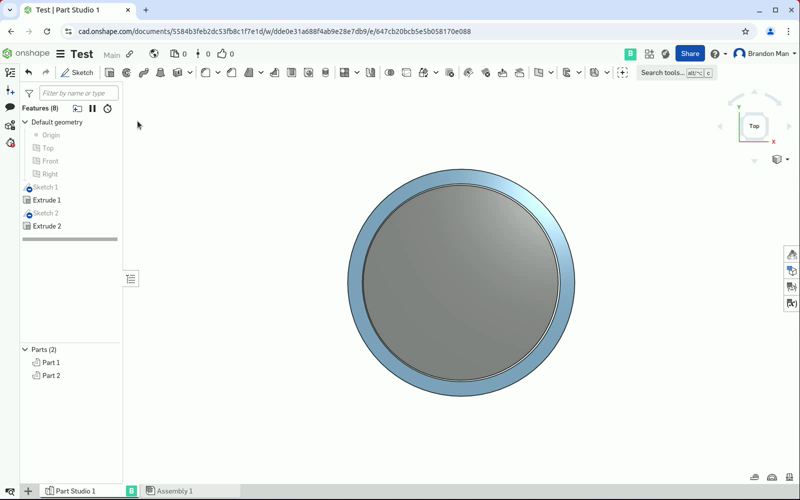
key(shift+h)
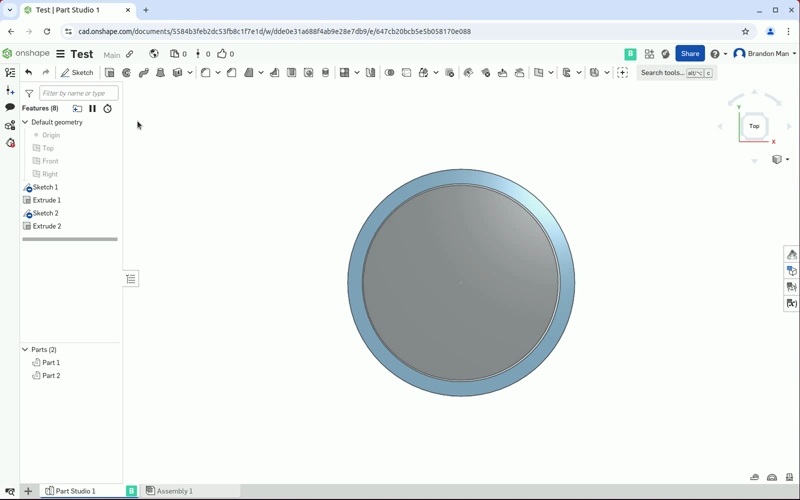
key(shift+7)
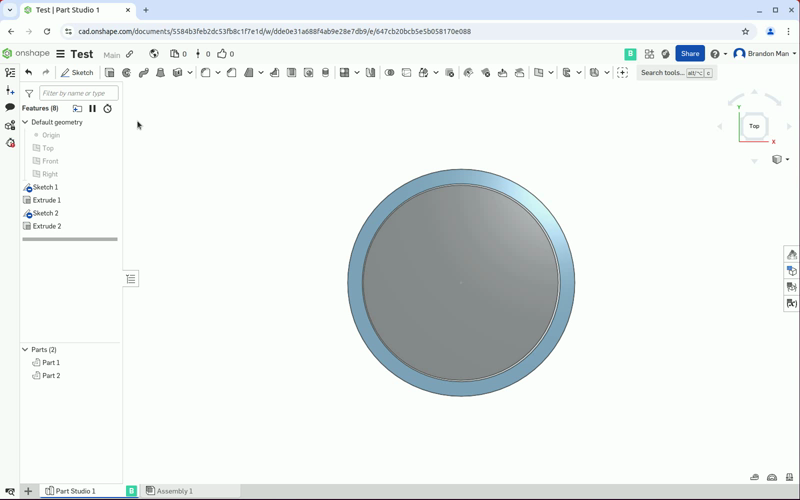
key(up, 3)
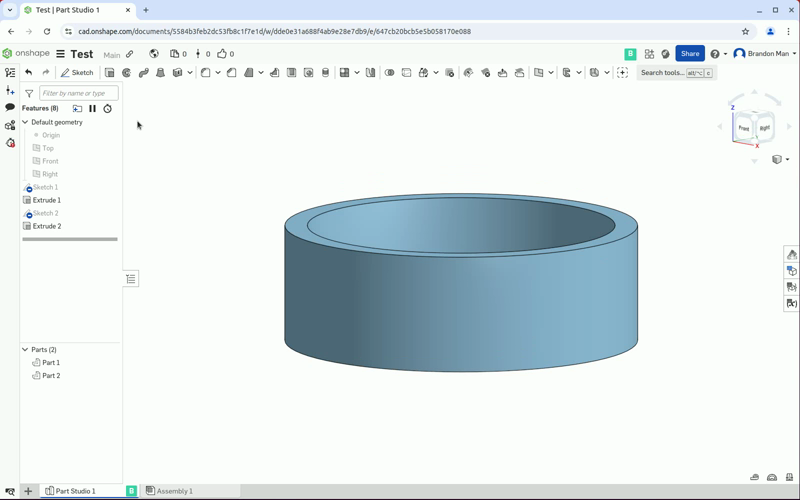
key(left, 3)
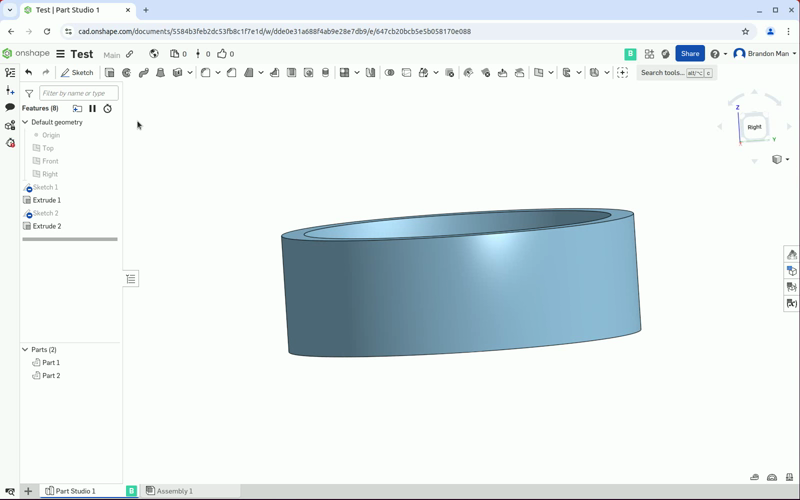
key(right, 3)
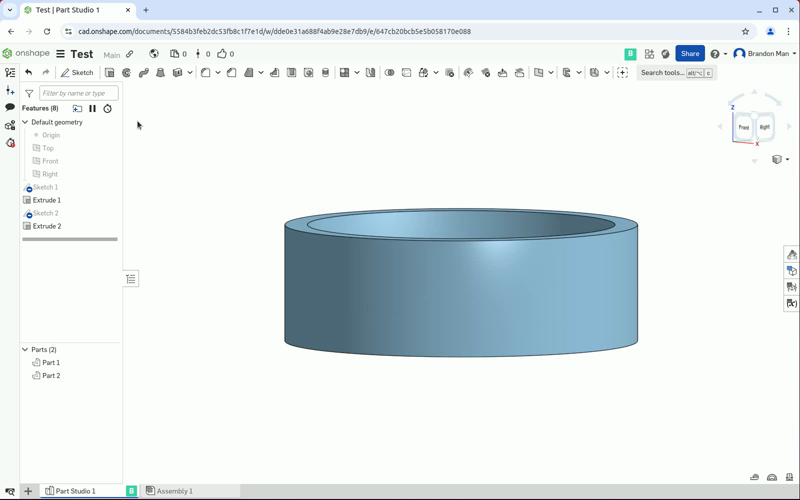
key(down, 3)
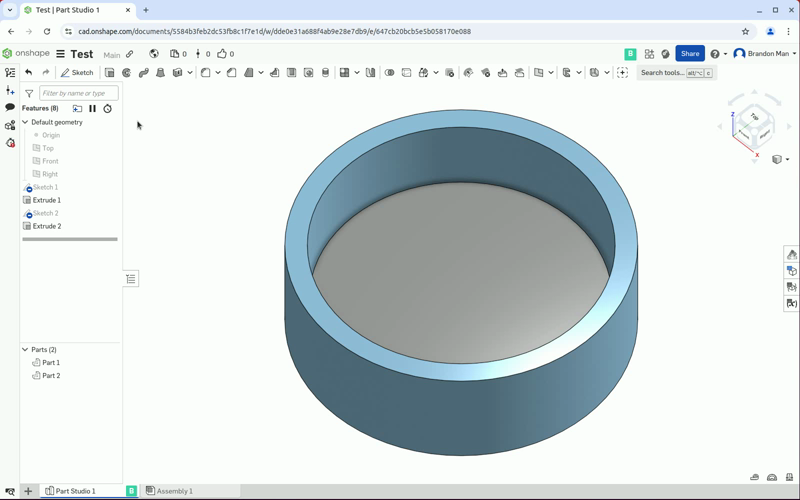
mouse_move(73, 189)
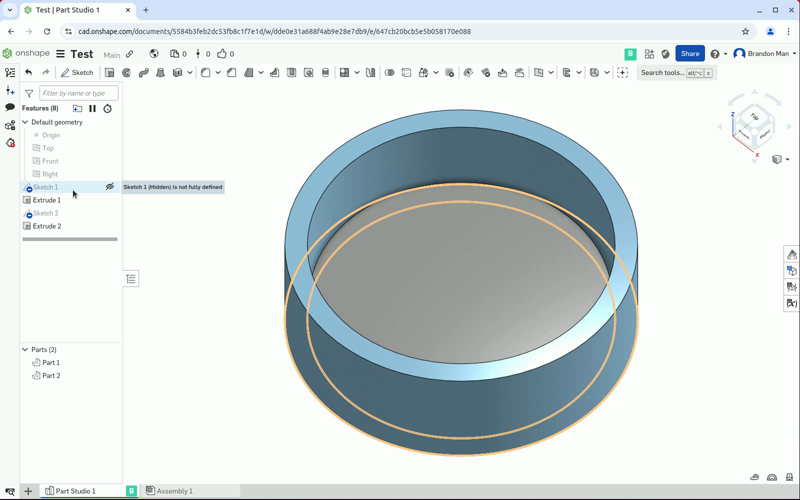
click(73, 189)